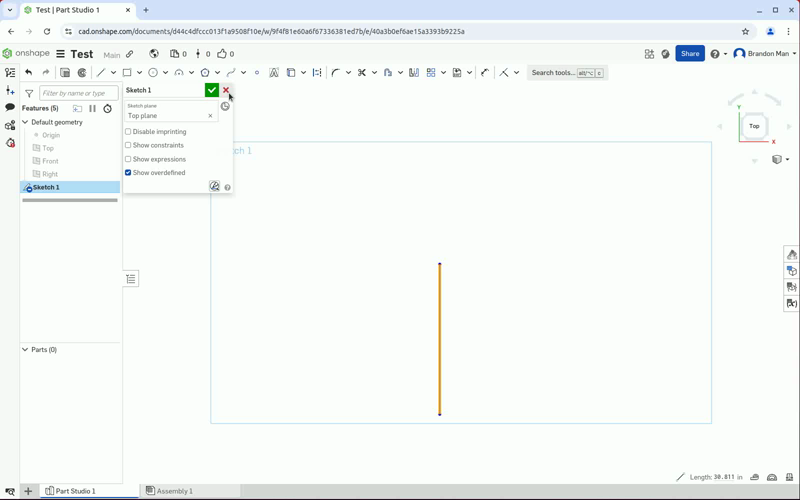
key(shift+h)
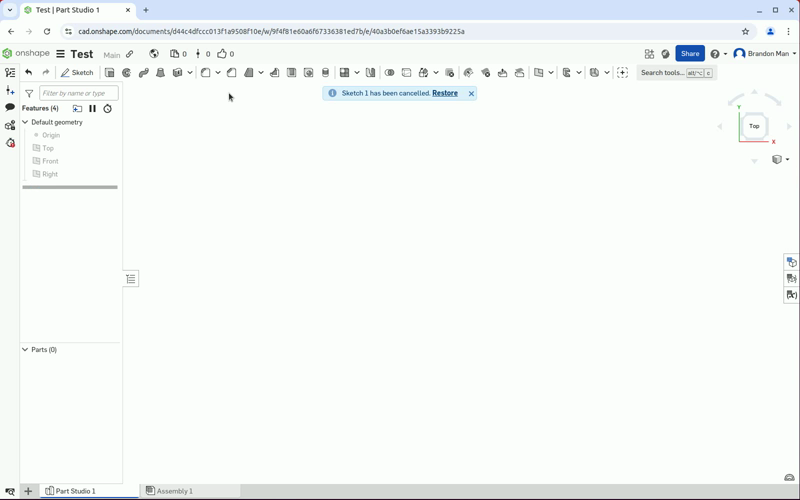
mouse_move(73, 352)
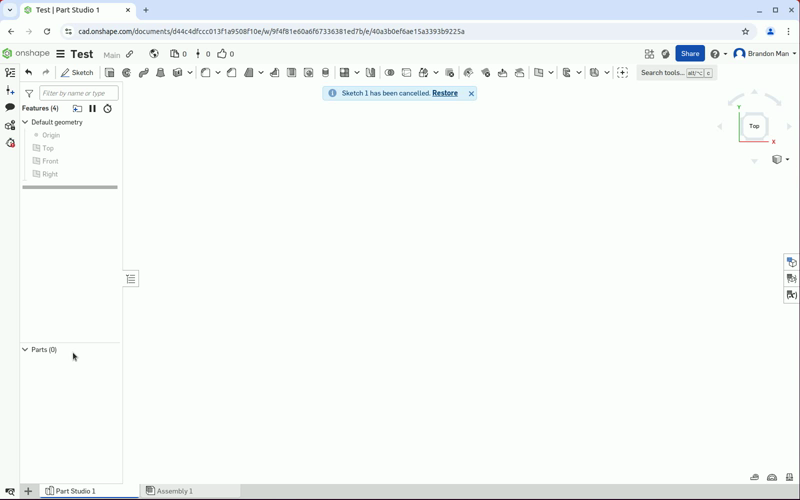
key(y)
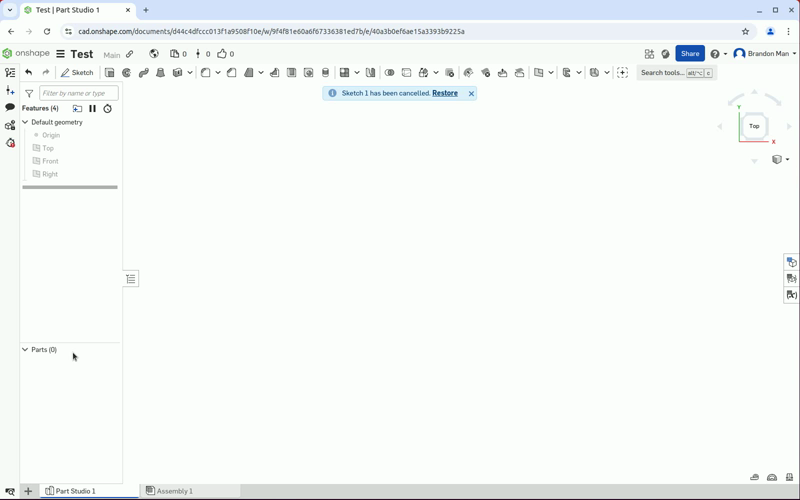
key(shift+p)
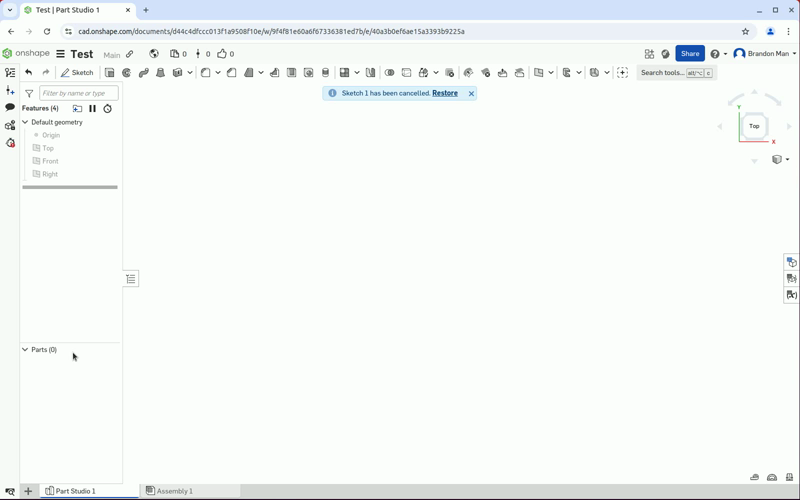
key(space)
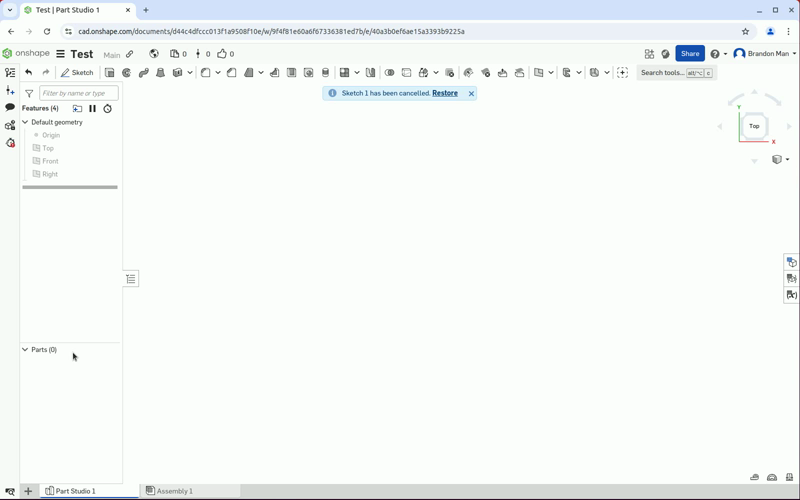
key_down(shift)
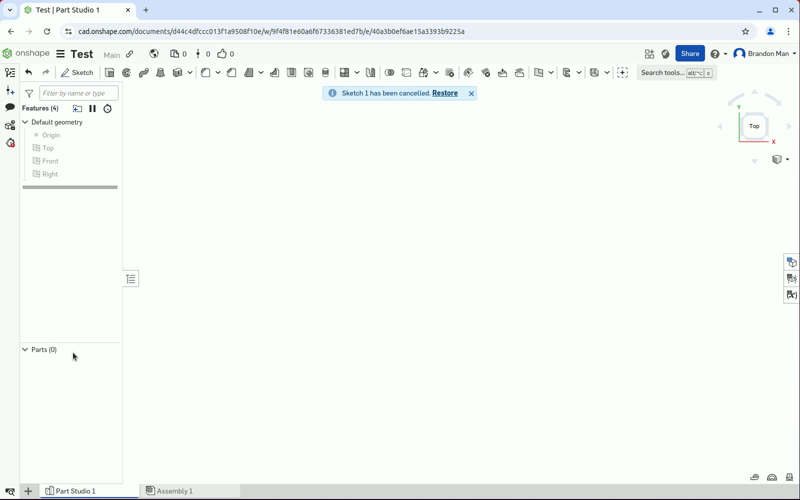
key(up)
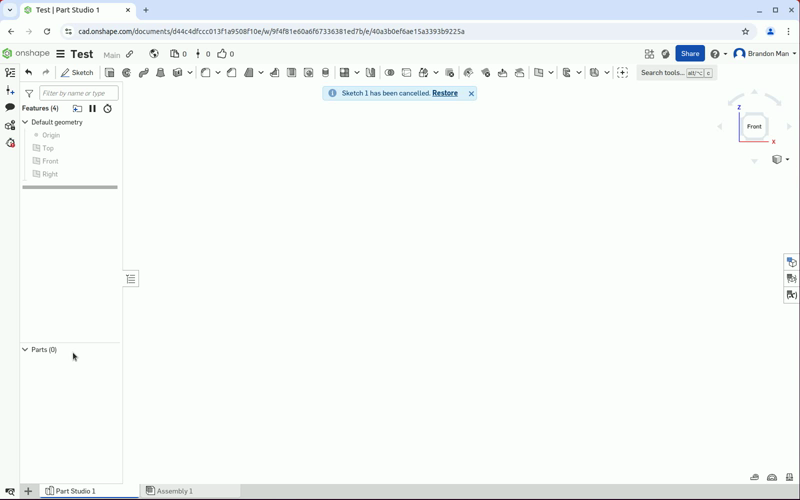
key_up(shift)
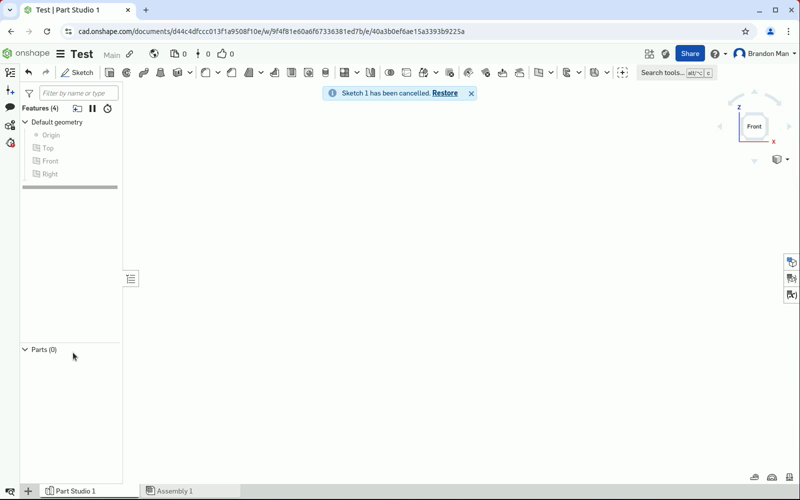
mouse_move(73, 352)
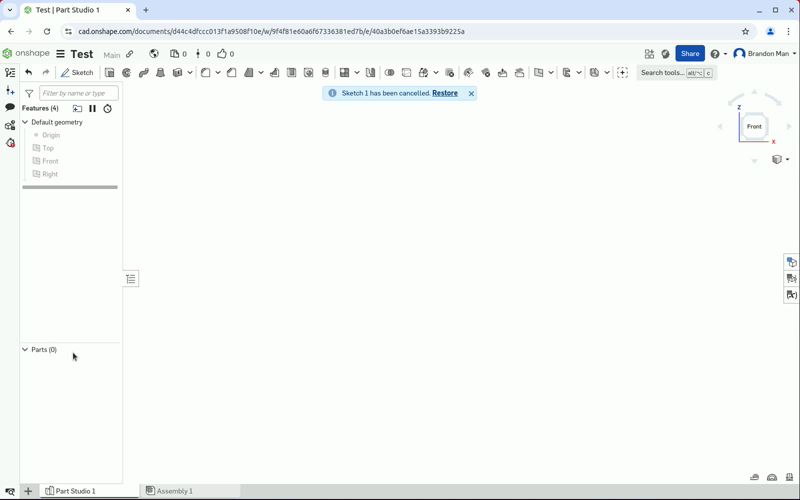
key(shift+y)
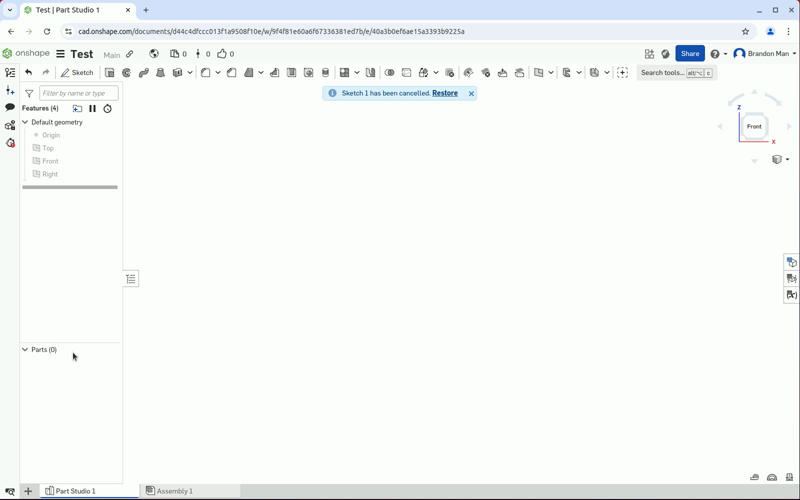
key(shift+s)
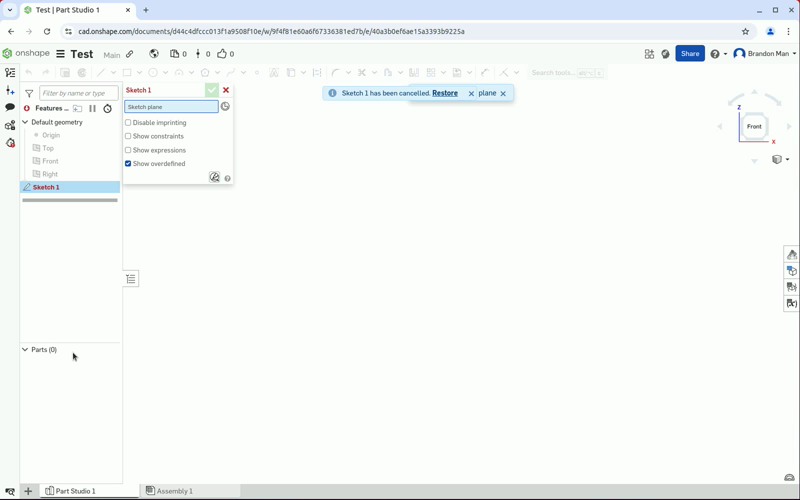
mouse_move(73, 163)
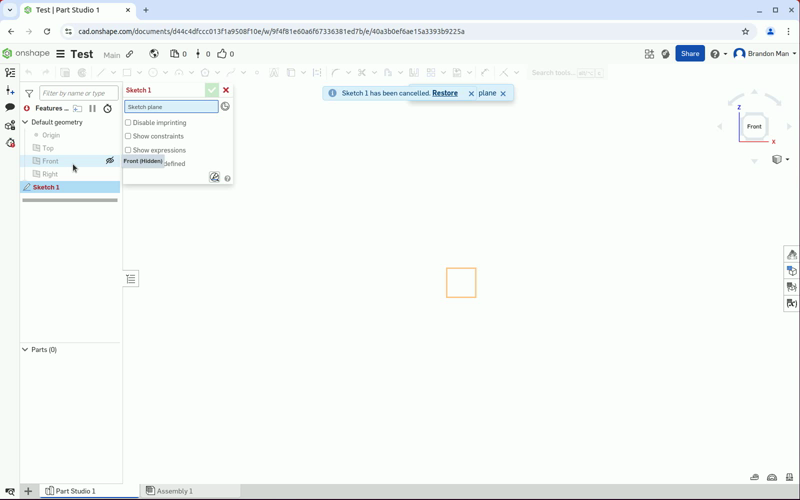
click(73, 163)
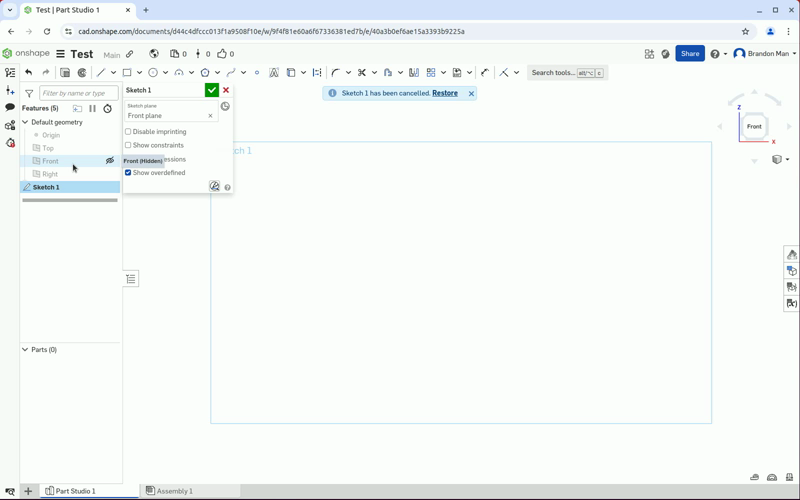
mouse_move(73, 352)
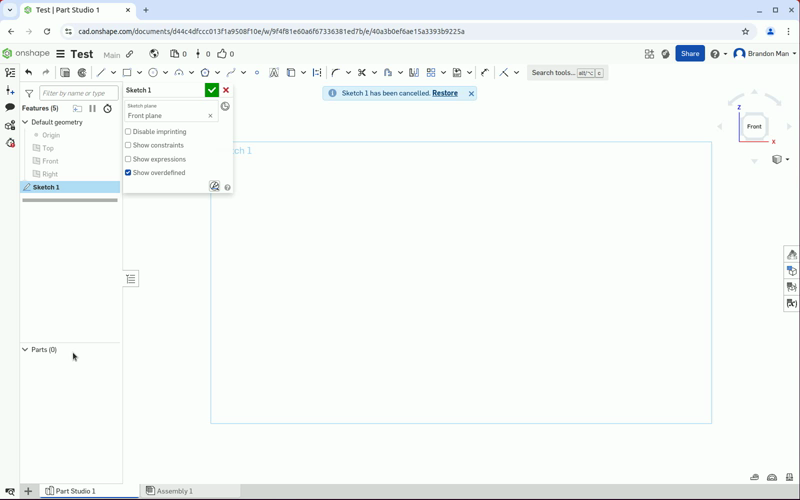
key(y)
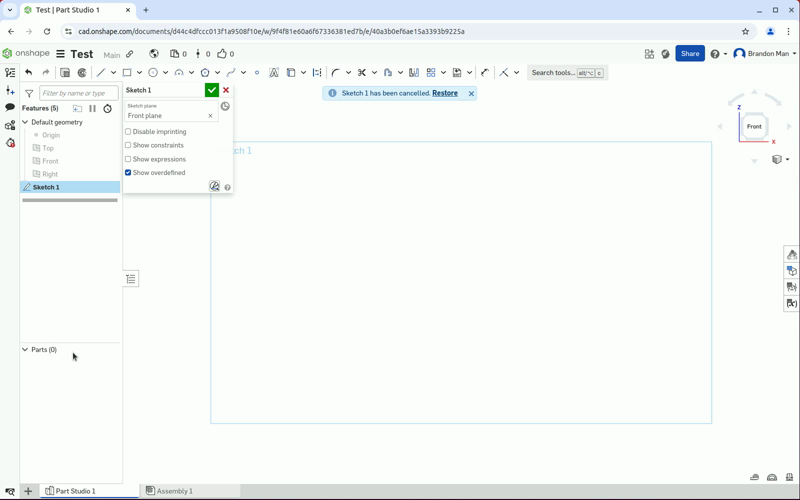
key(c)
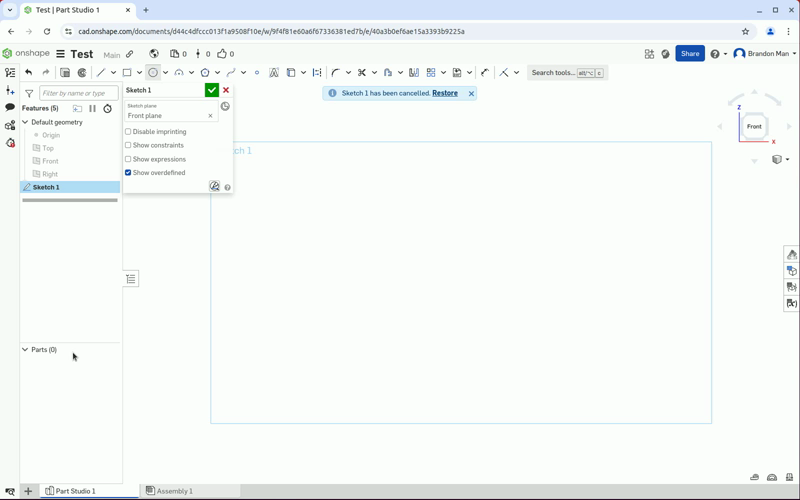
key_down(shift)
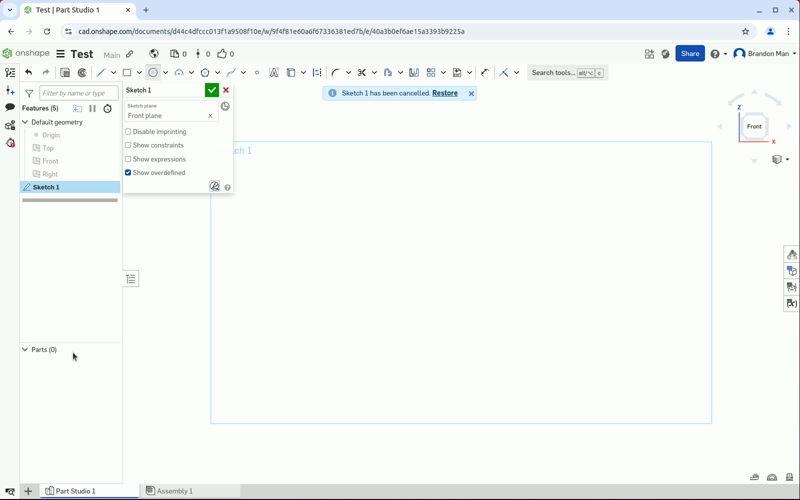
mouse_move(460, 281)
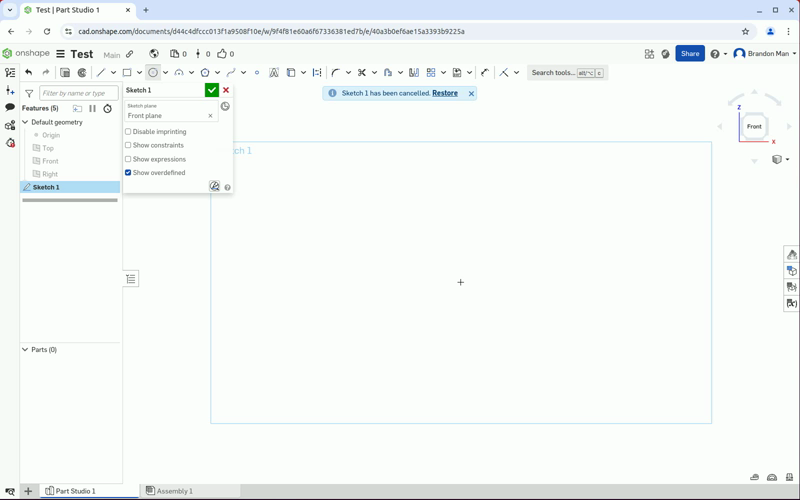
click(460, 281)
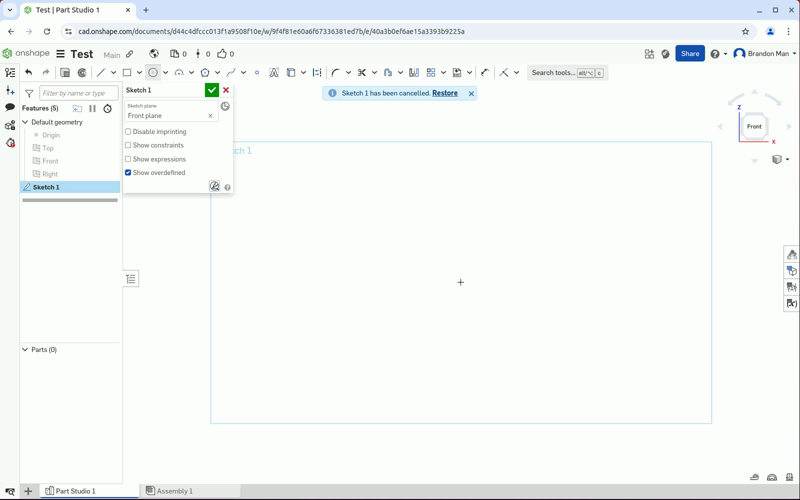
key_up(shift)
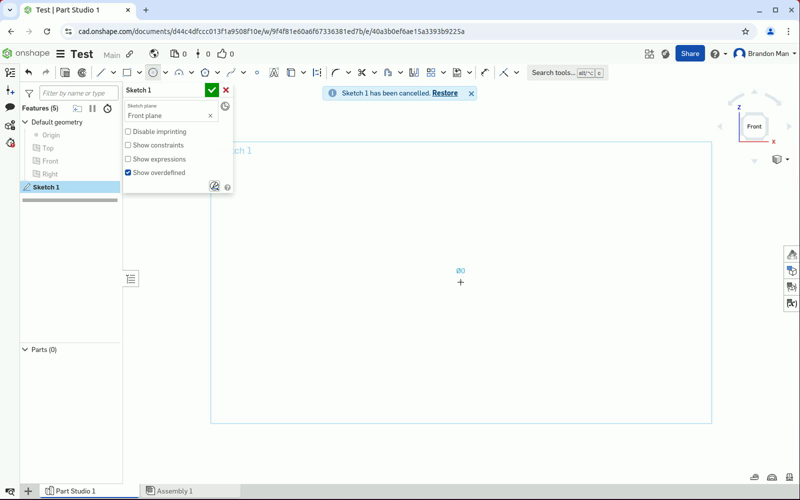
mouse_move(572, 281)
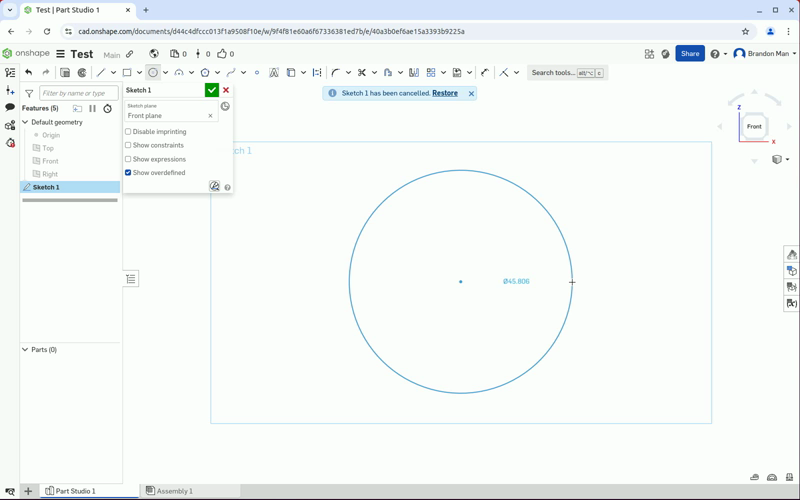
click(572, 281)
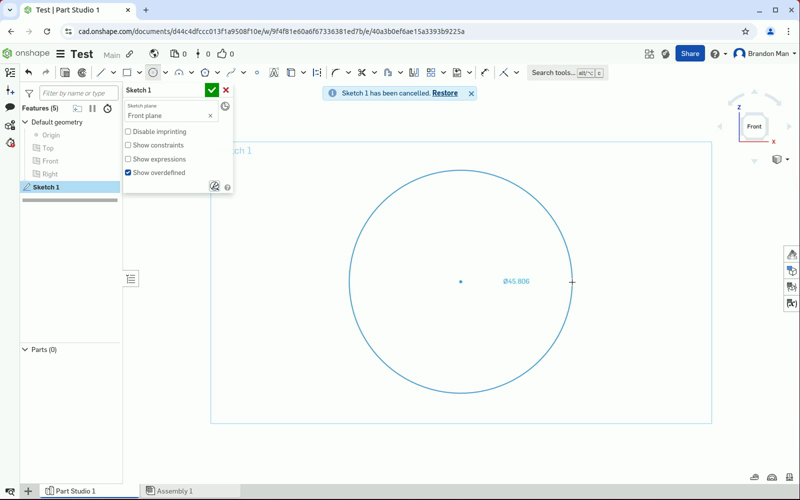
key(esc)
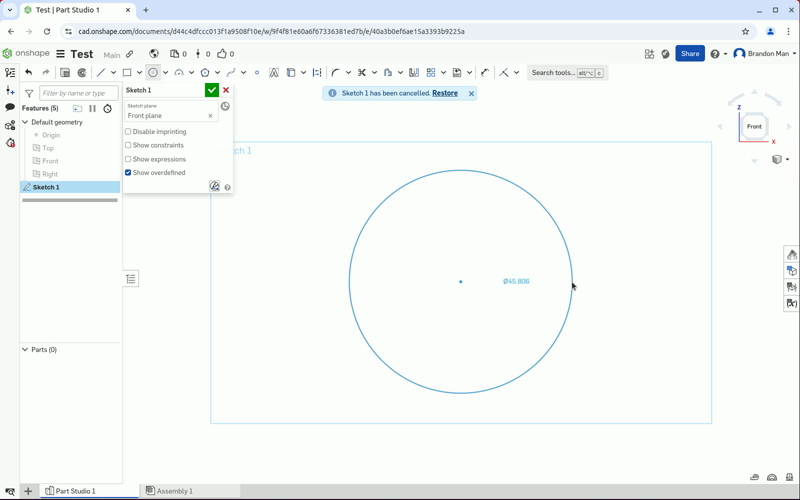
mouse_move(430, 287)
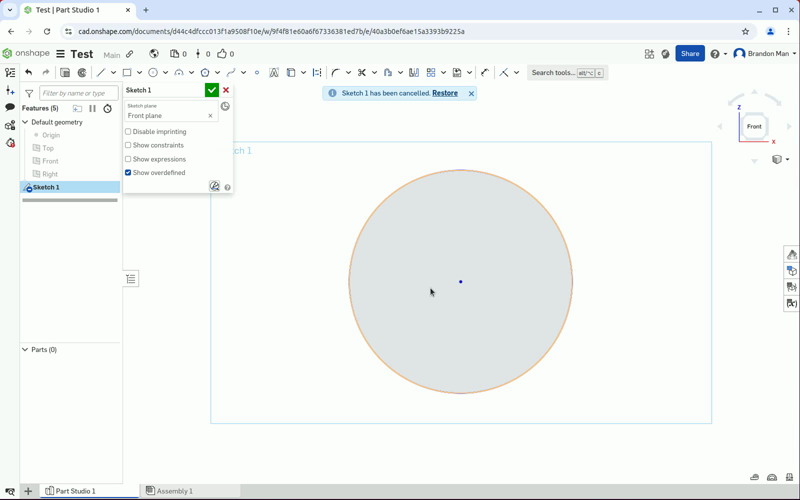
click(430, 287)
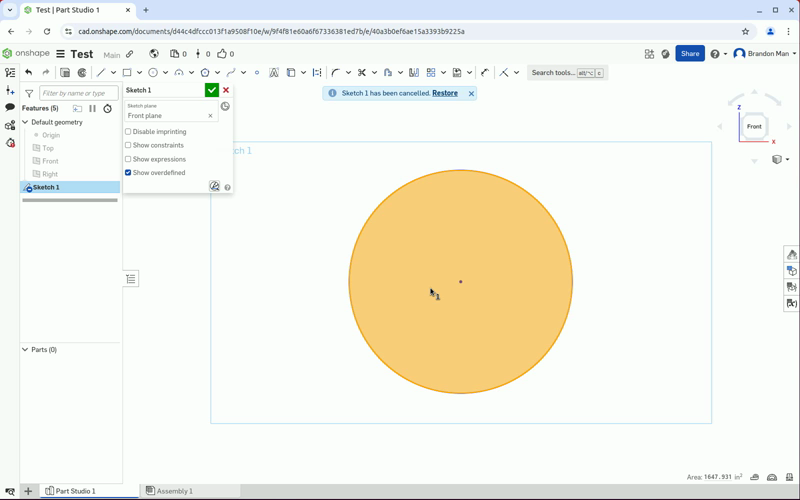
mouse_move(73, 352)
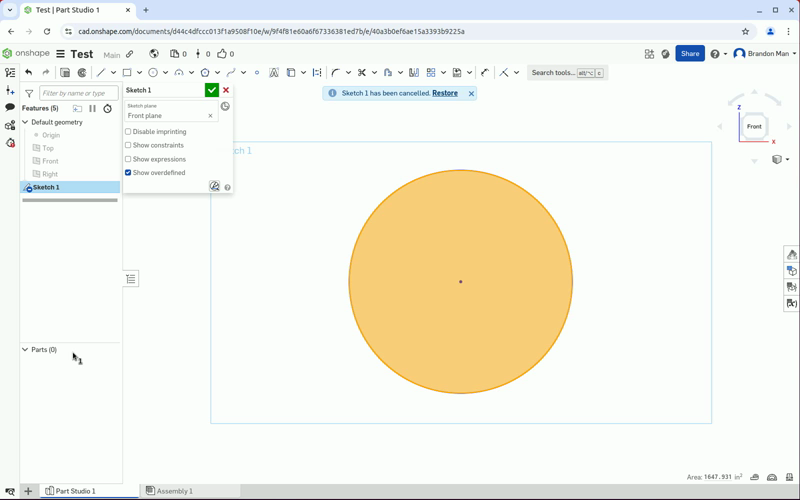
key(shift+y)
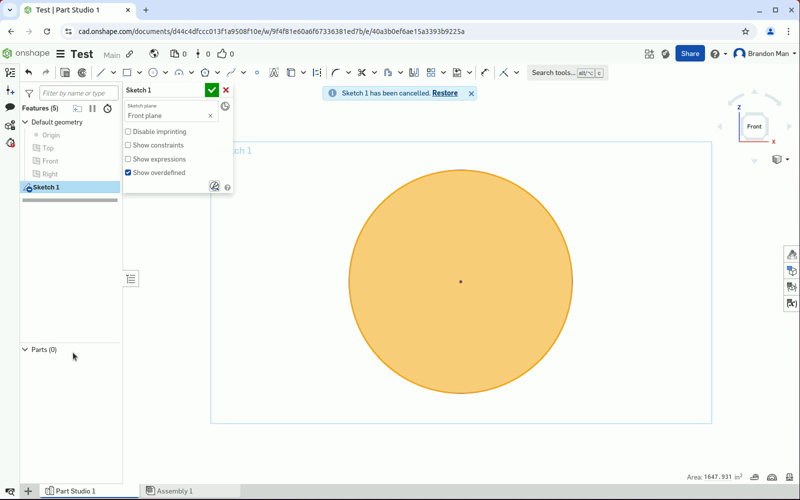
key(shift+e)
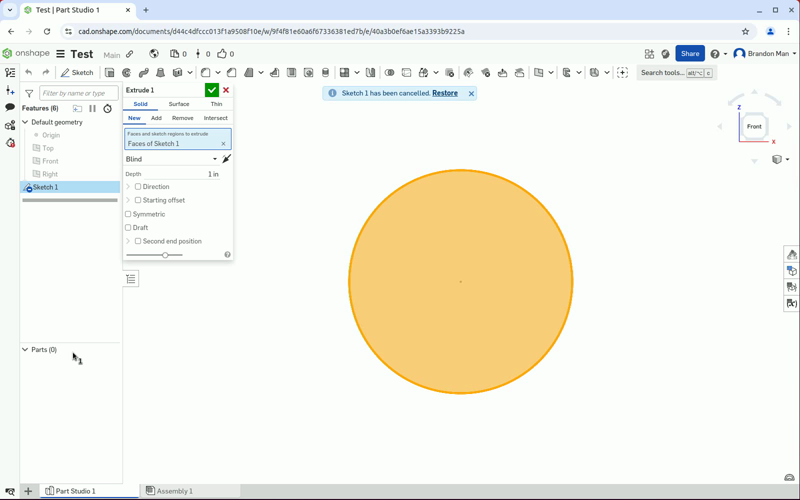
mouse_move(143, 106)
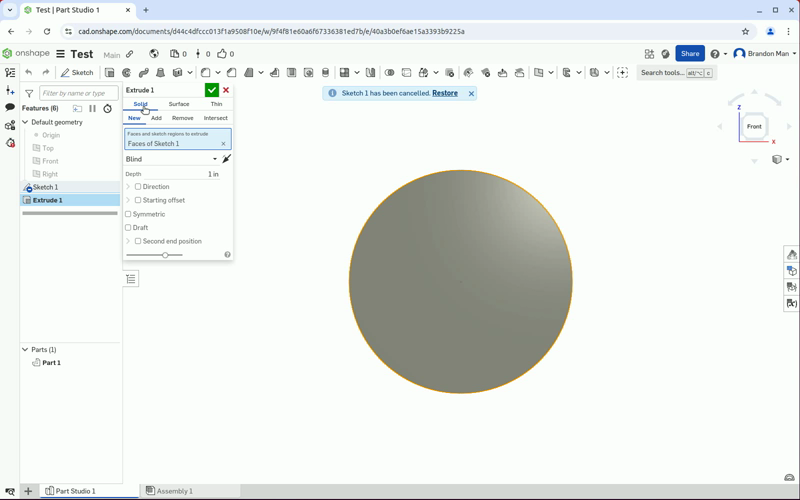
click(143, 106)
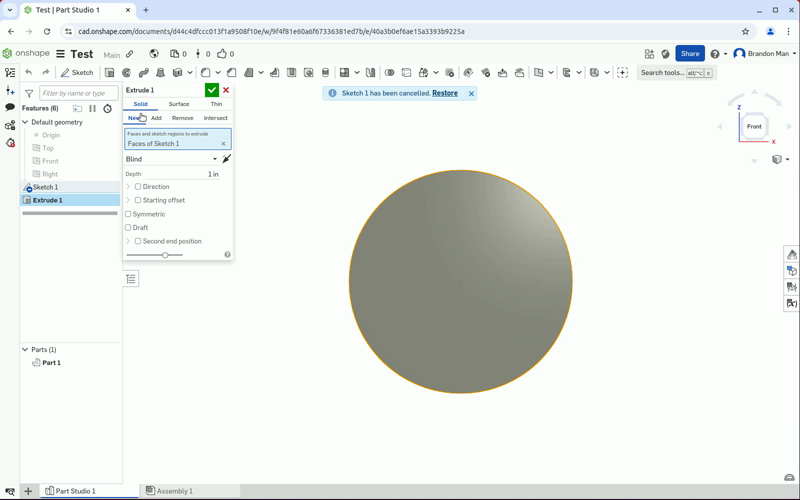
mouse_move(137, 120)
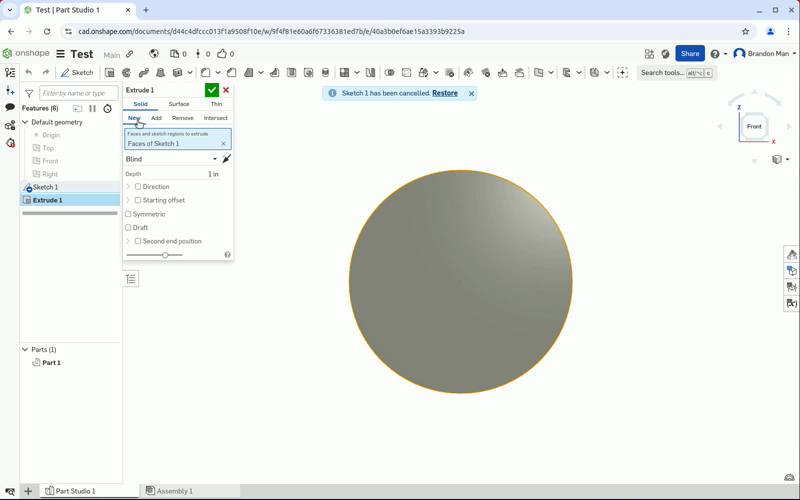
click(137, 120)
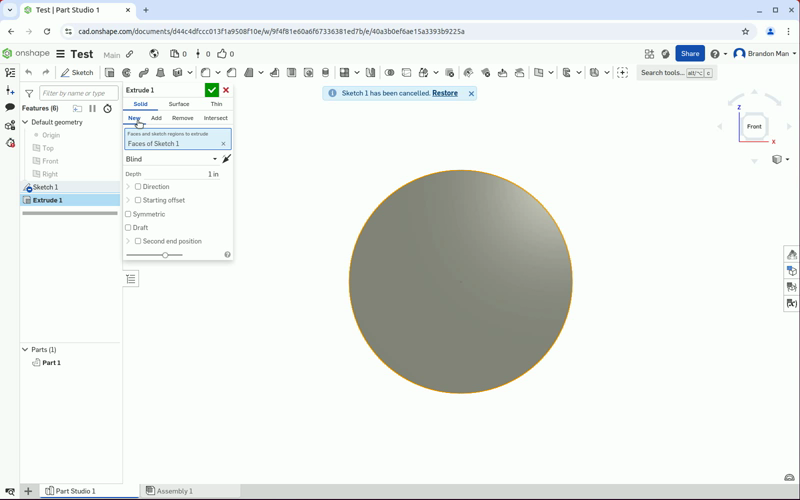
key(tab, 4)
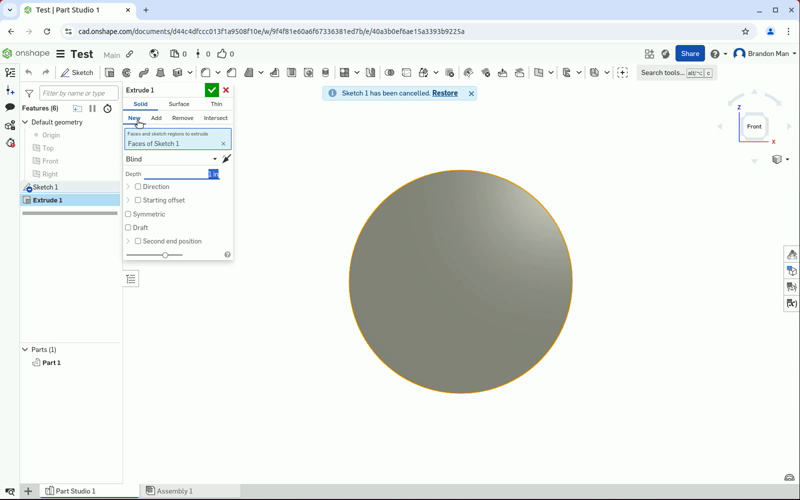
text(5.777)
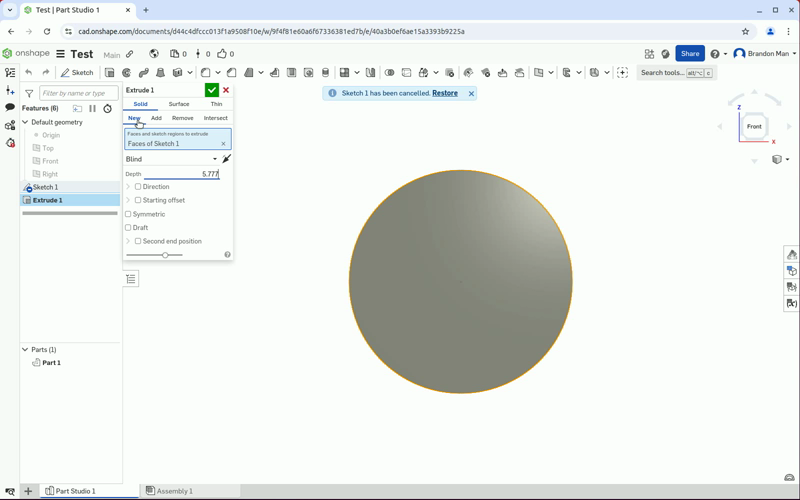
key(enter)
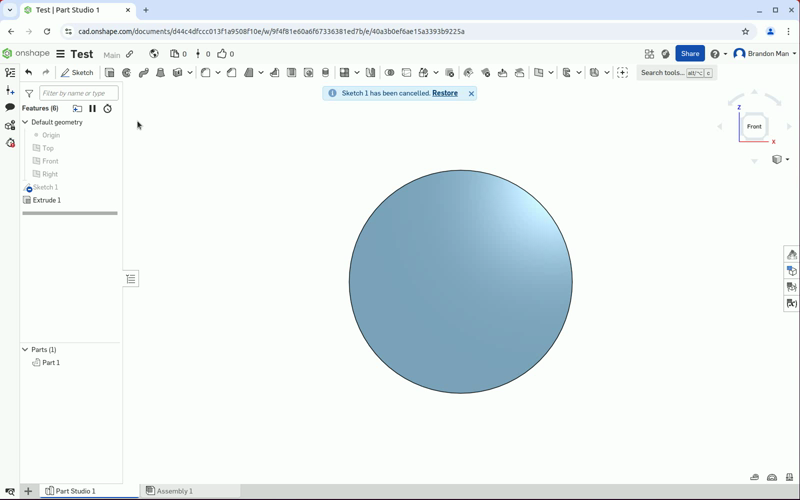
key(shift+h)
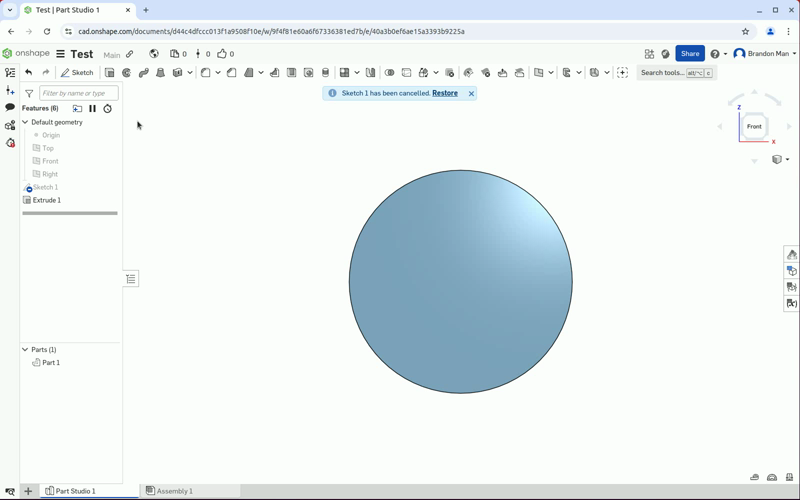
key(shift+h)
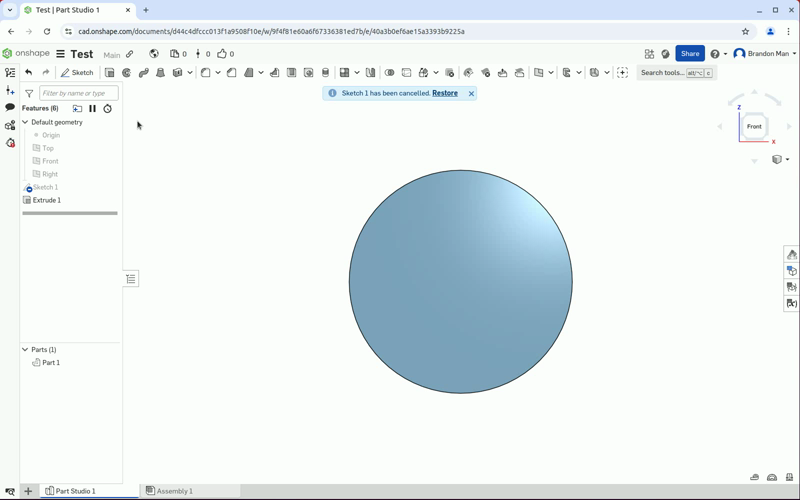
mouse_move(73, 189)
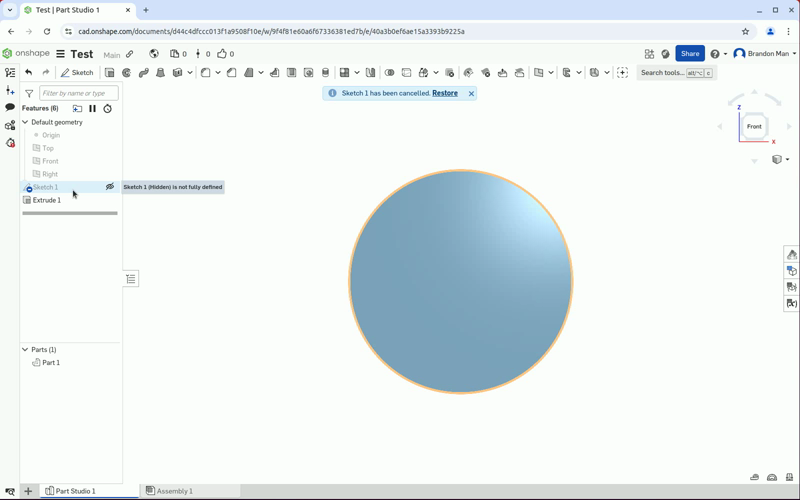
click(73, 189)
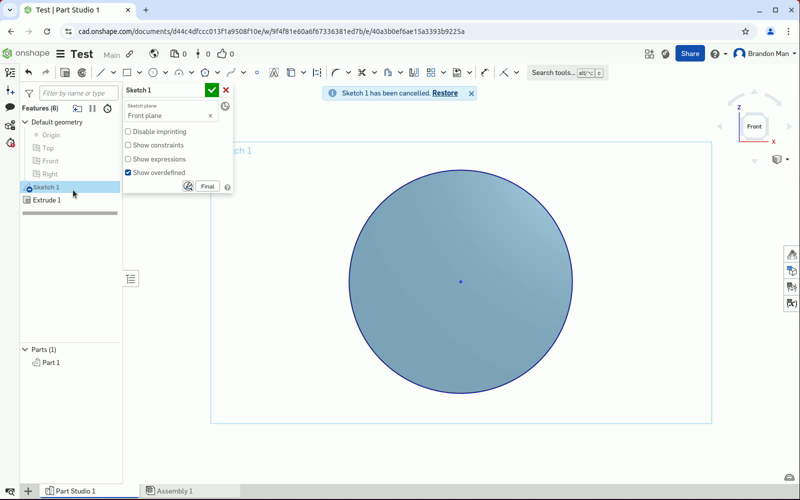
mouse_move(229, 92)
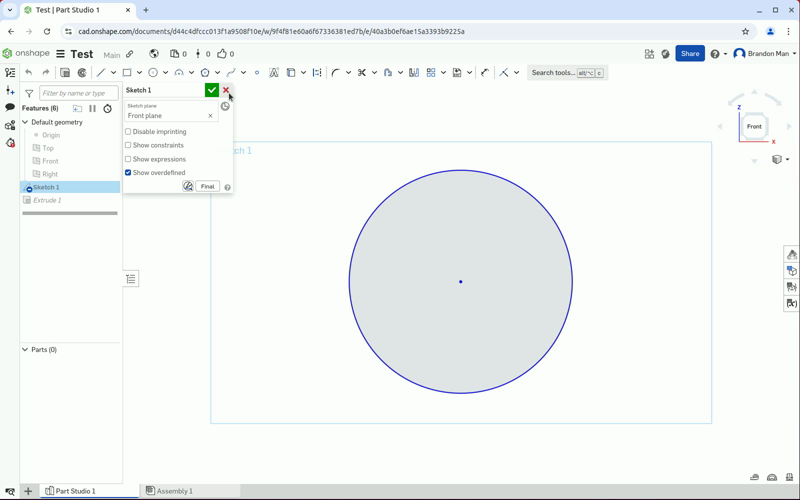
click(229, 92)
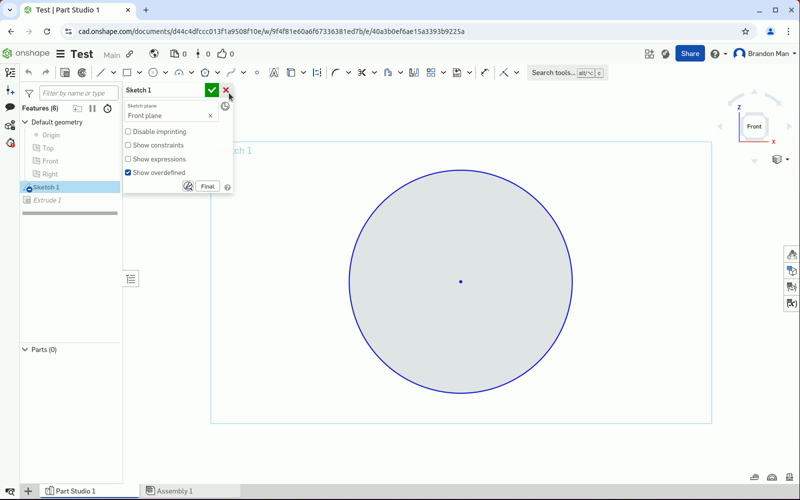
key(shift+s)
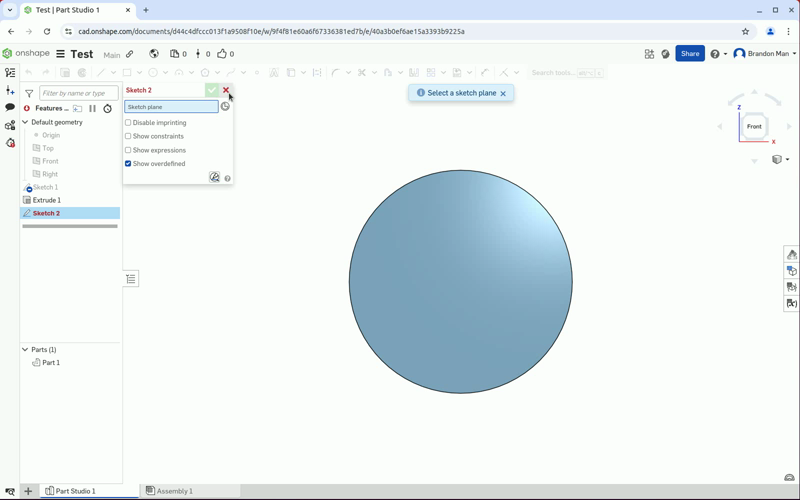
mouse_move(73, 163)
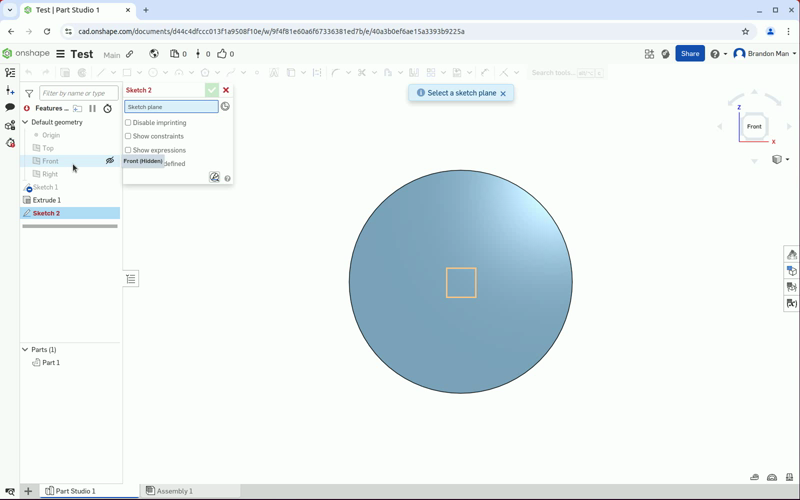
click(73, 163)
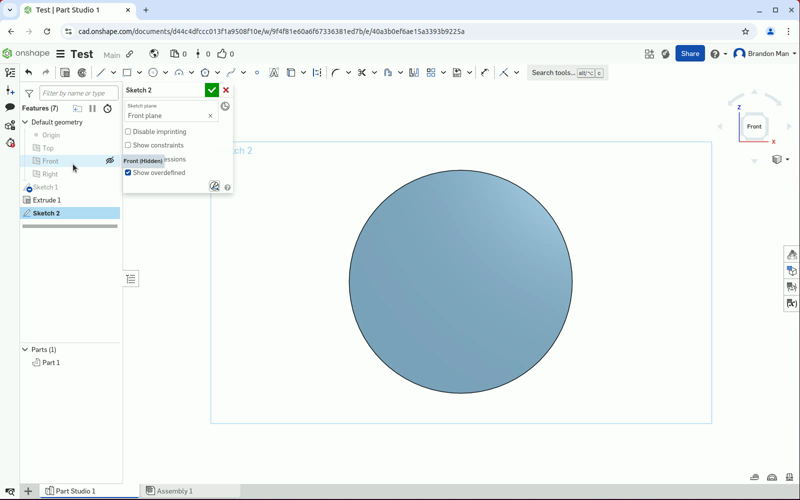
mouse_move(73, 352)
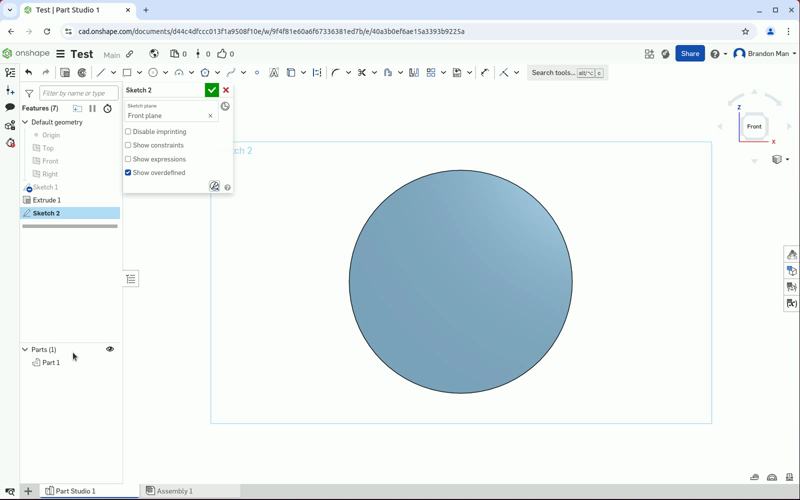
key(y)
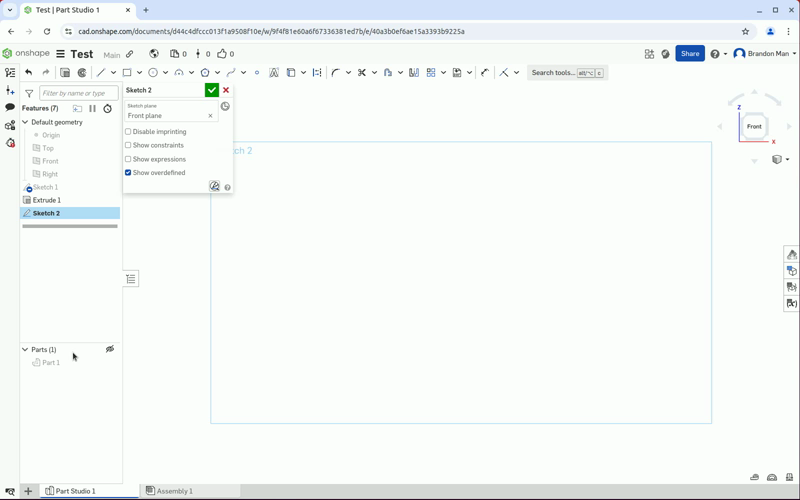
key(c)
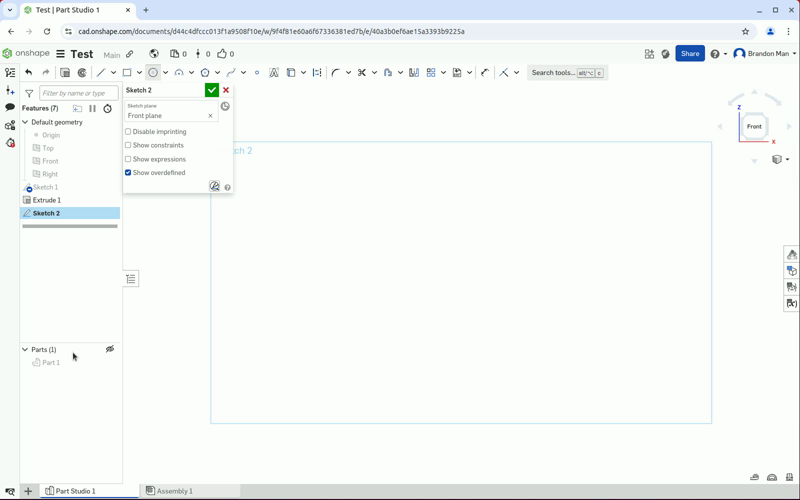
key_down(shift)
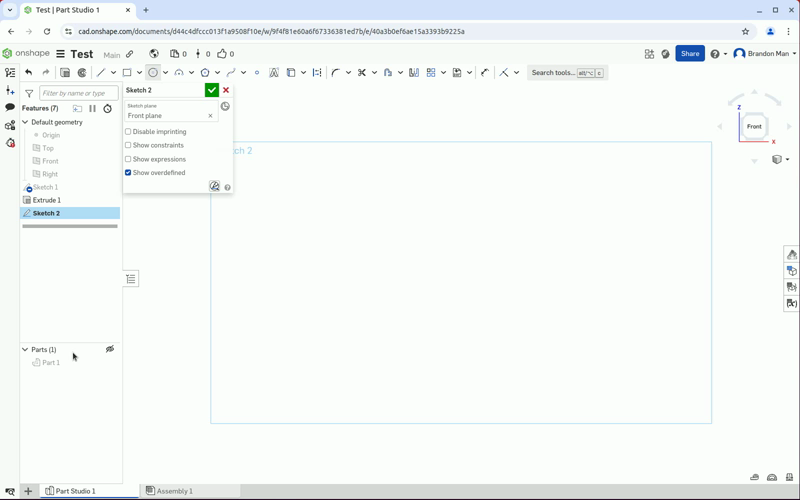
mouse_move(460, 281)
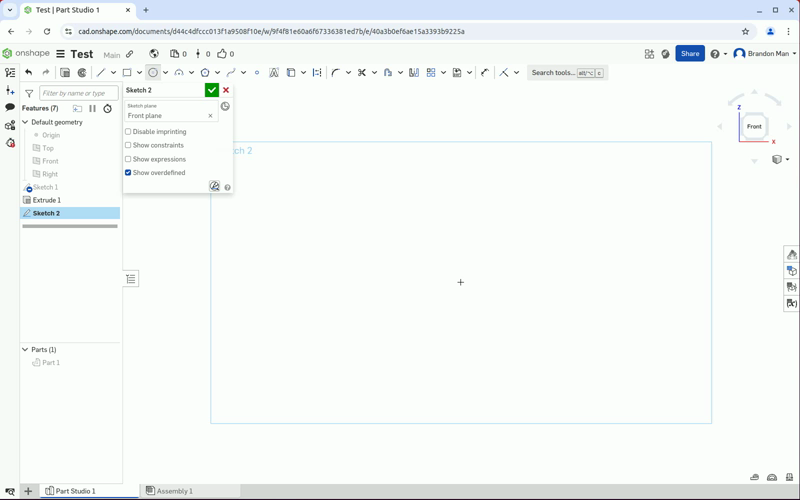
click(460, 281)
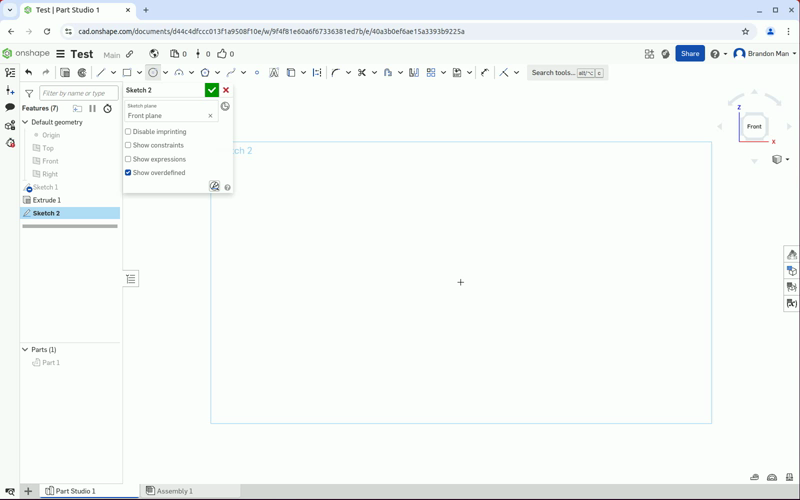
key_up(shift)
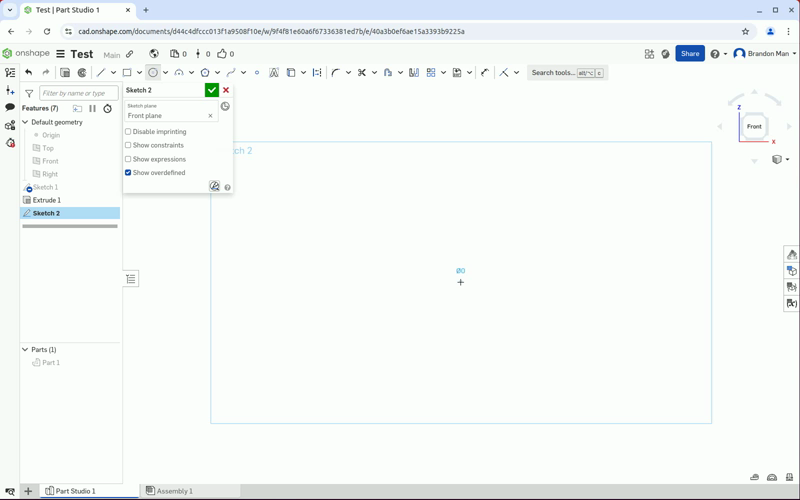
mouse_move(572, 281)
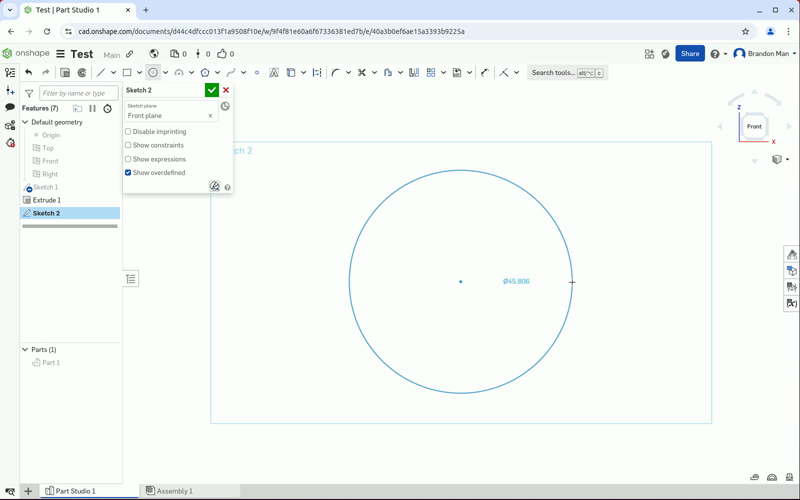
click(572, 281)
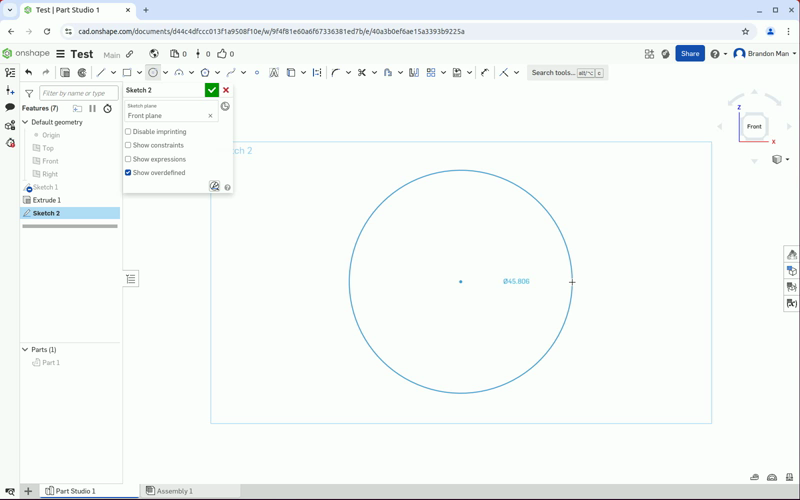
key(esc)
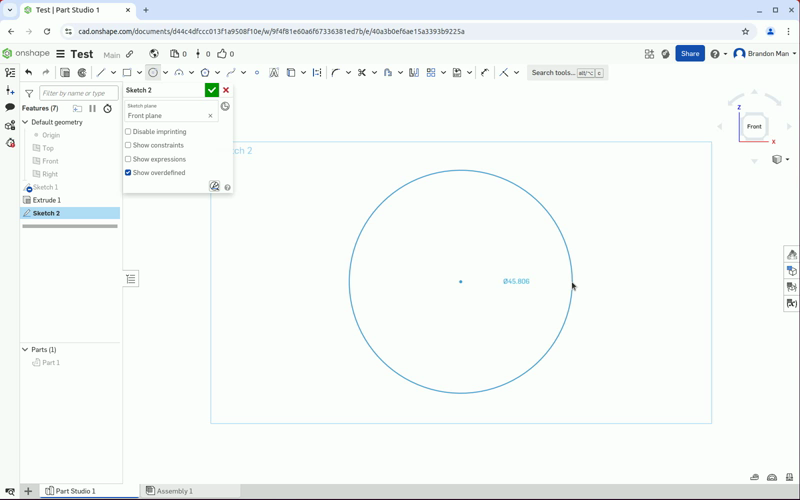
mouse_move(417, 270)
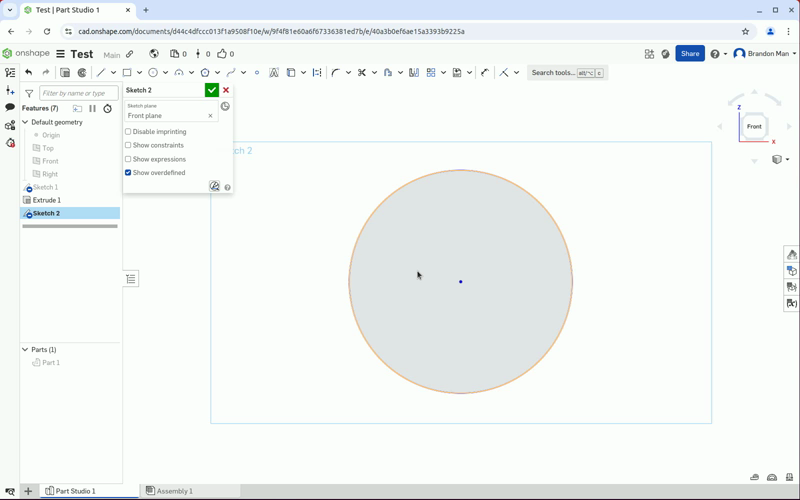
click(417, 270)
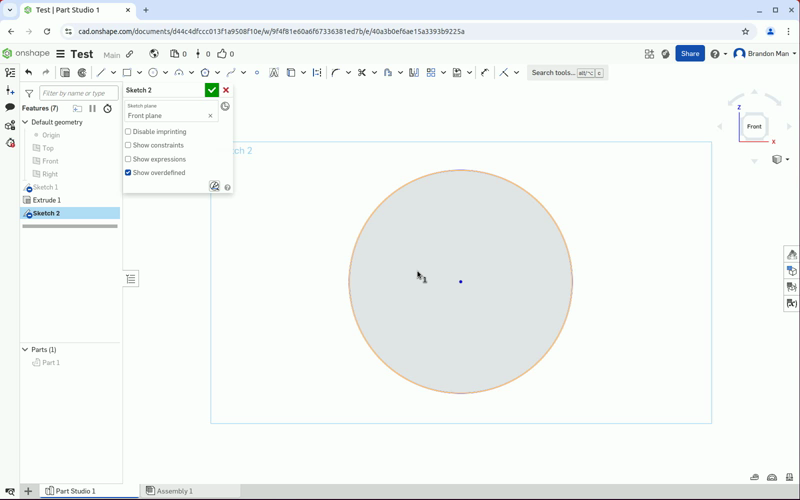
mouse_move(73, 352)
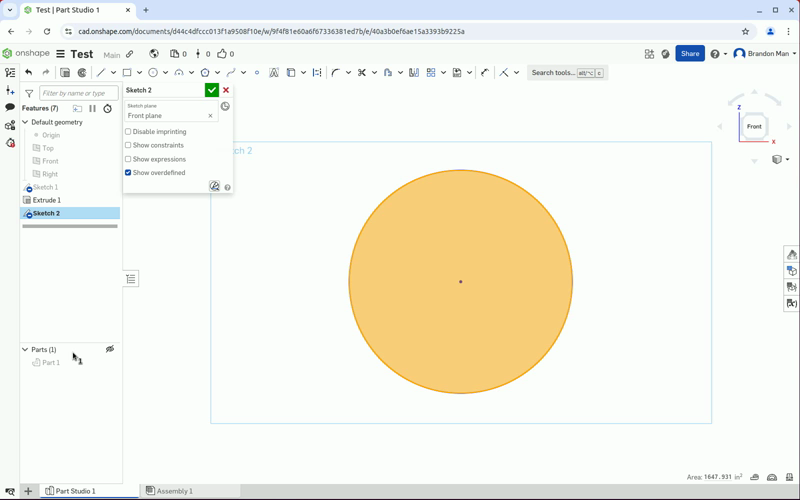
key(shift+y)
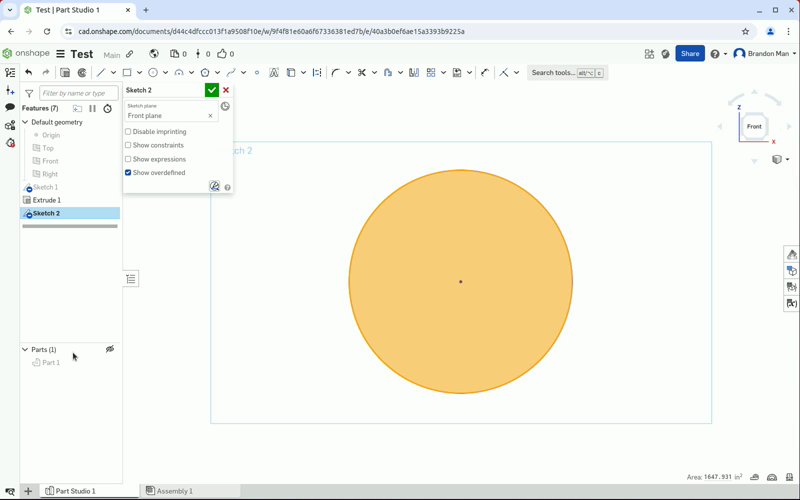
key(shift+e)
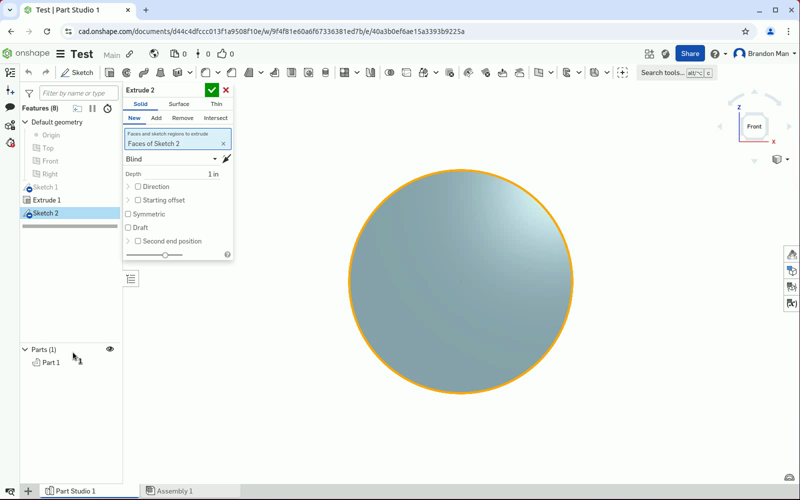
mouse_move(143, 106)
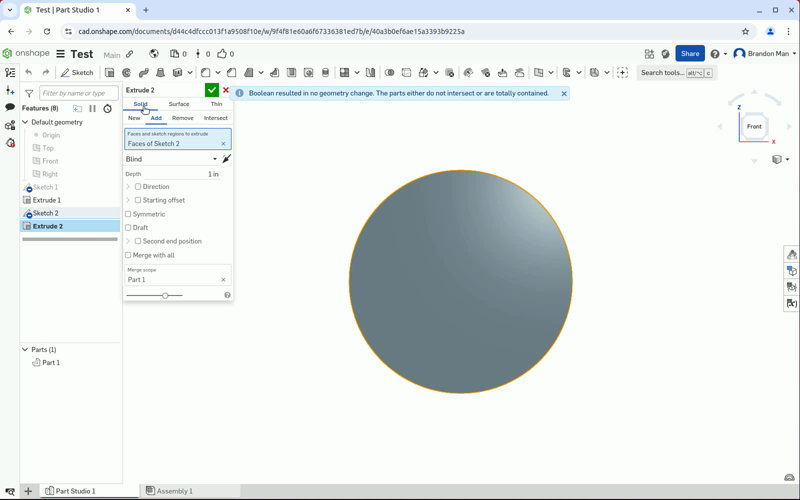
click(143, 106)
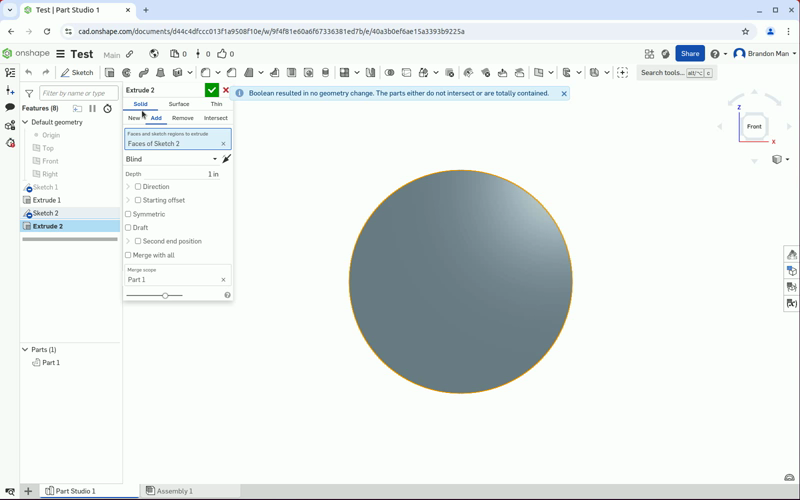
mouse_move(137, 120)
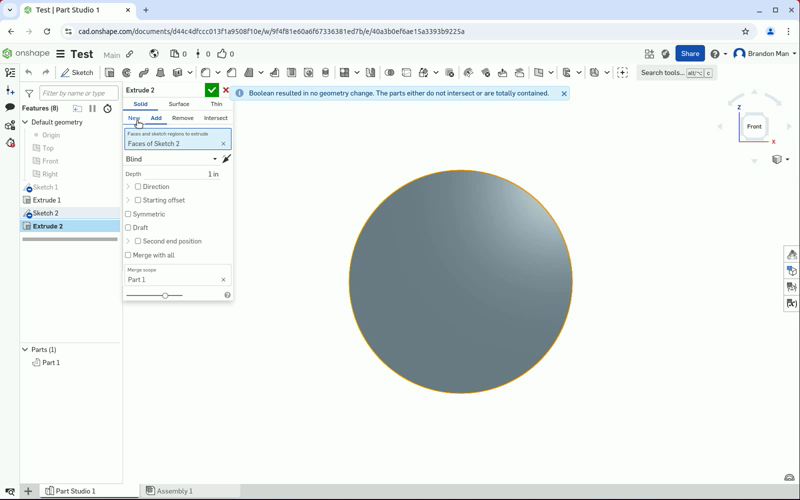
click(137, 120)
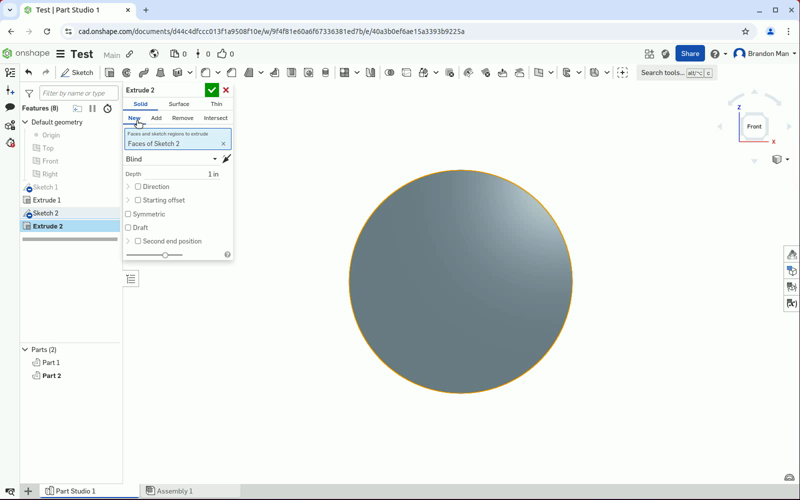
key(tab, 4)
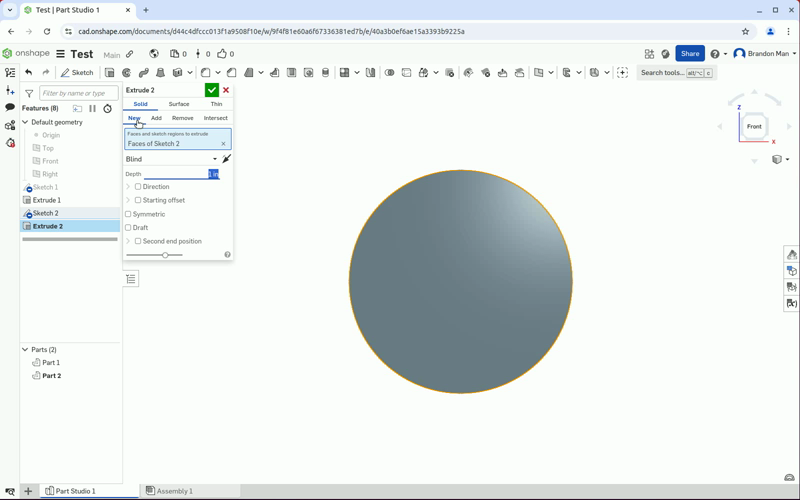
text(5.777)
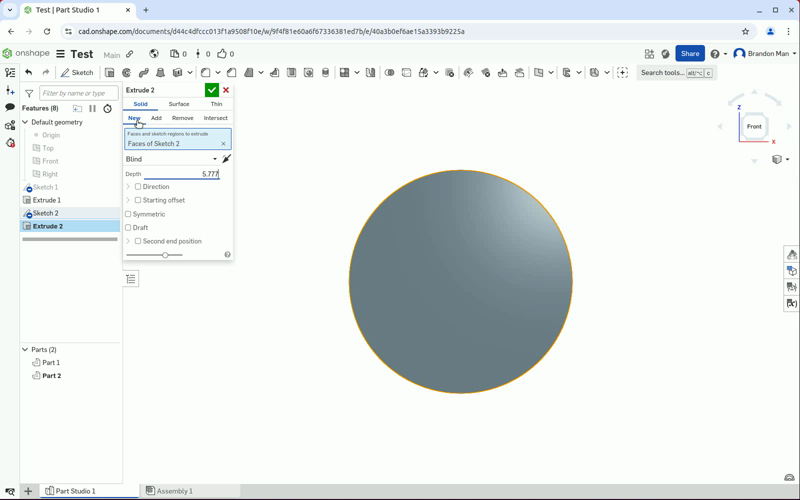
key(enter)
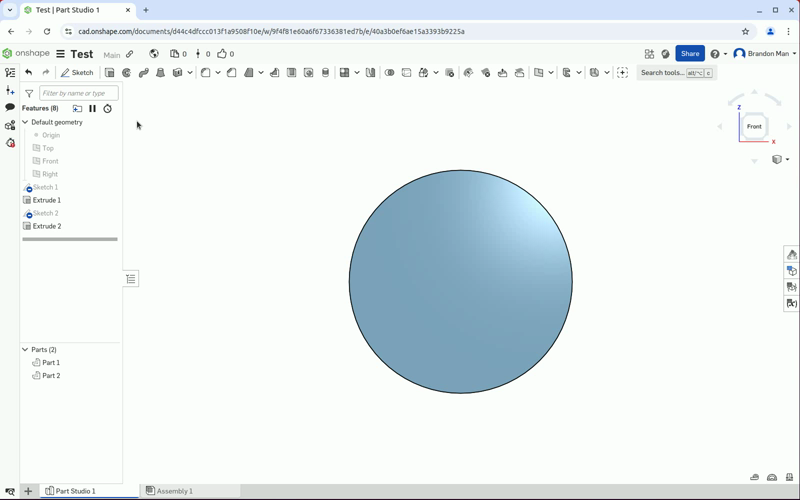
key(shift+h)
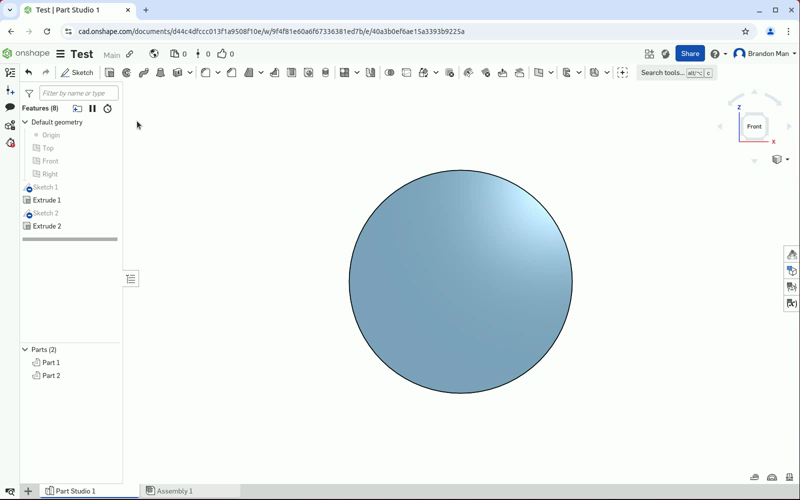
key(shift+h)
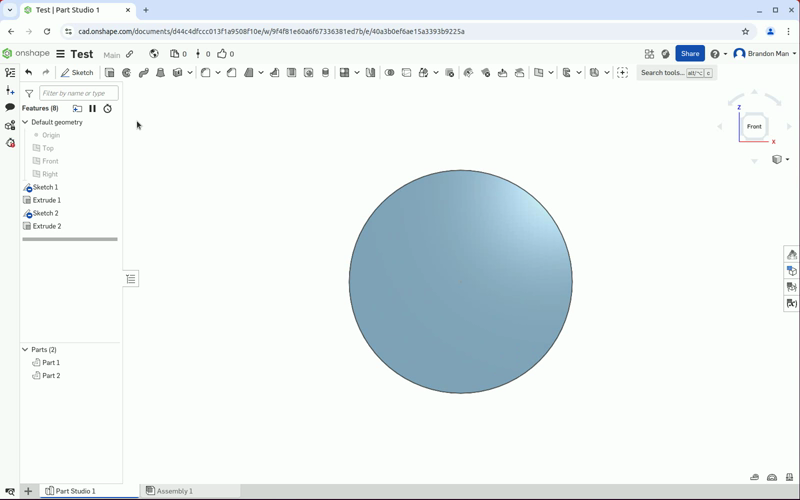
key(shift+7)
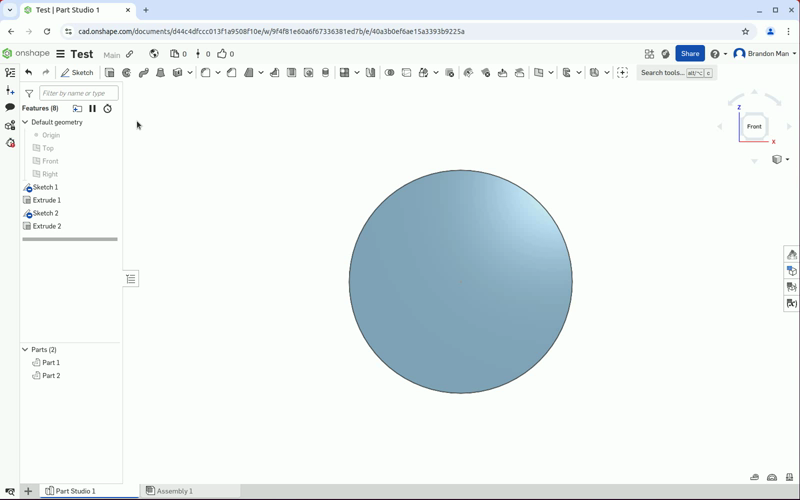
key(left, 2)
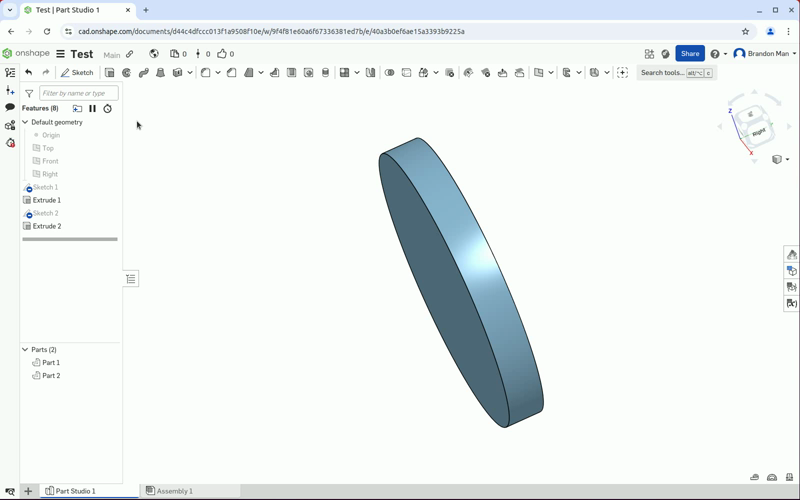
key(down, 2)
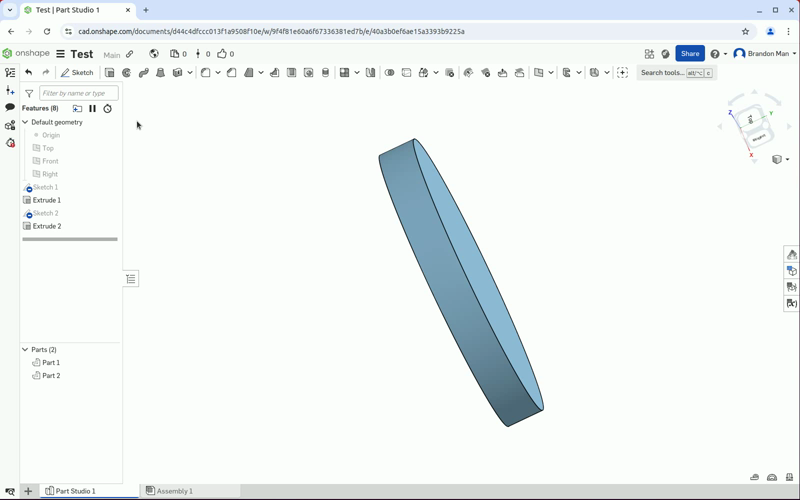
key(up, 2)
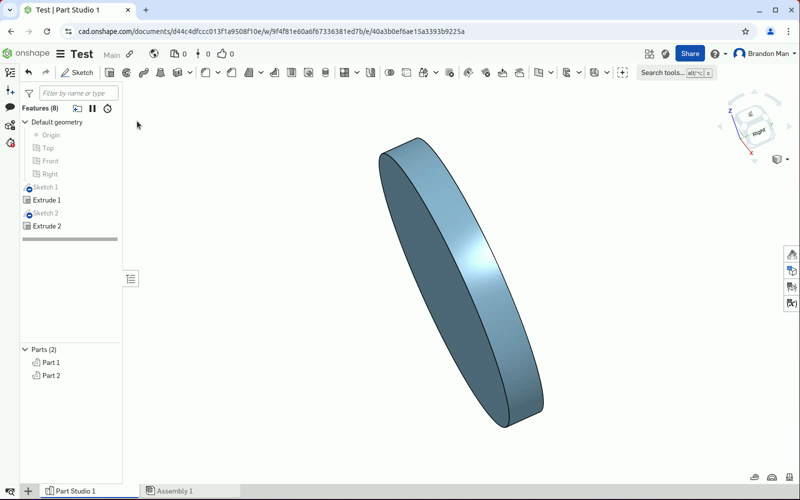
key(right, 2)
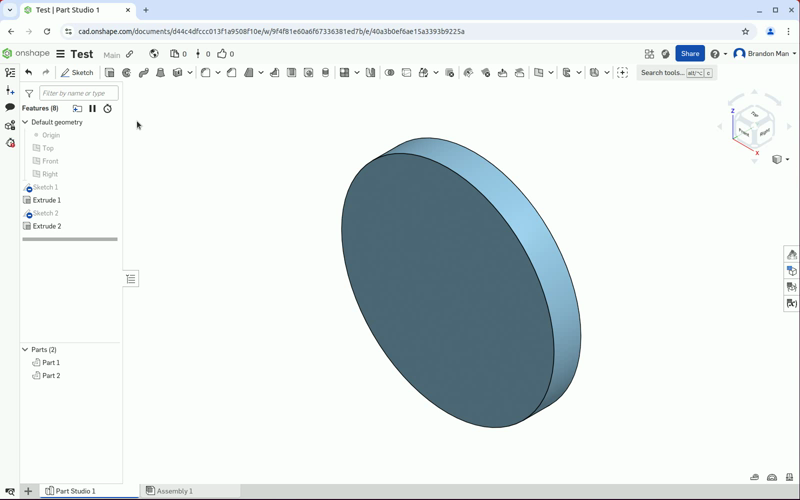
mouse_move(73, 189)
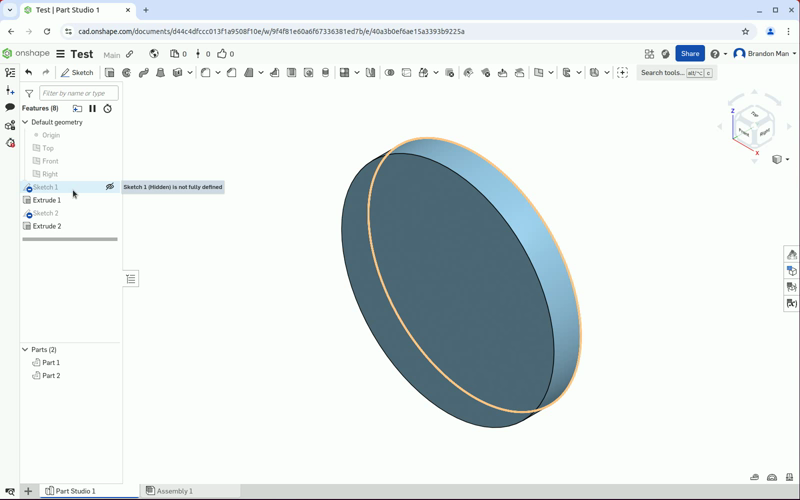
click(73, 189)